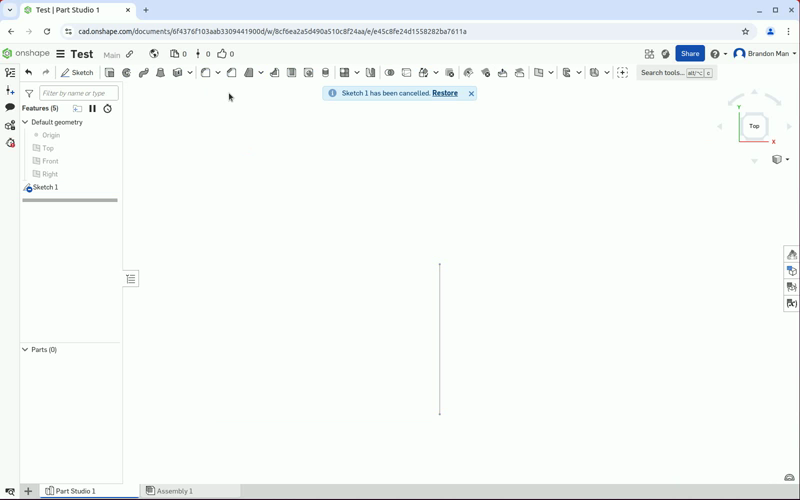
key(shift+h)
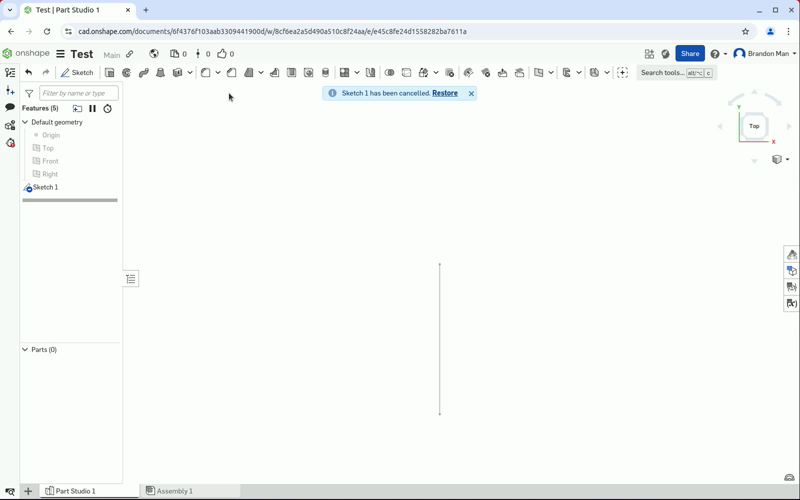
key(shift+s)
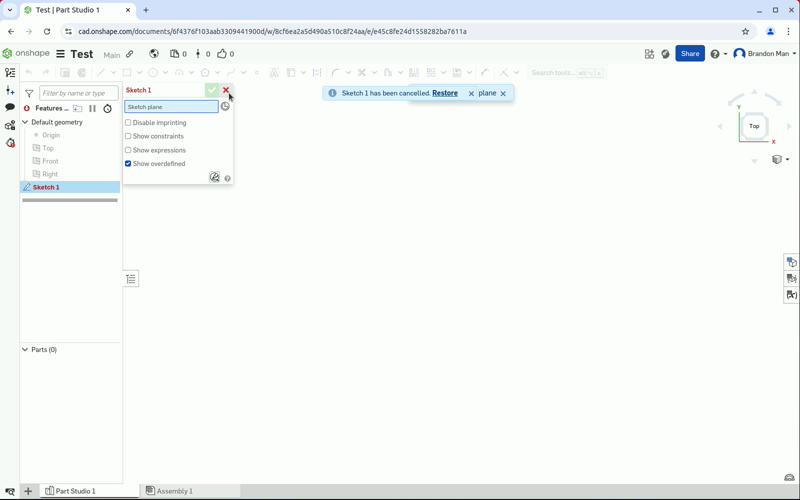
mouse_move(73, 150)
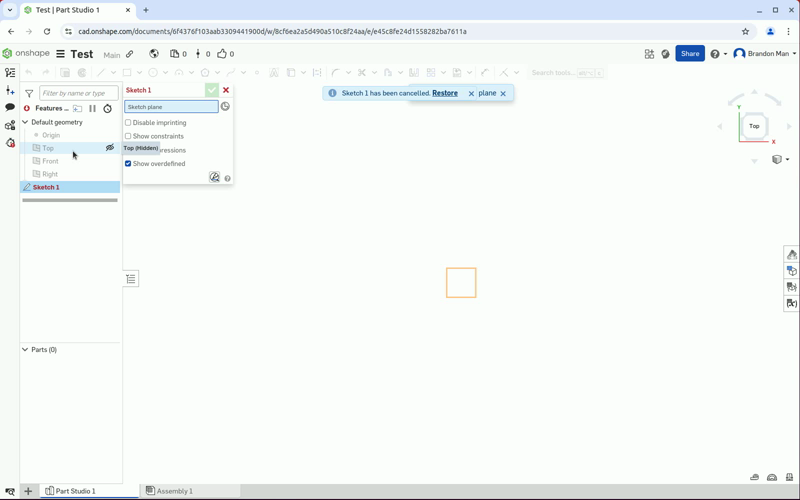
click(73, 150)
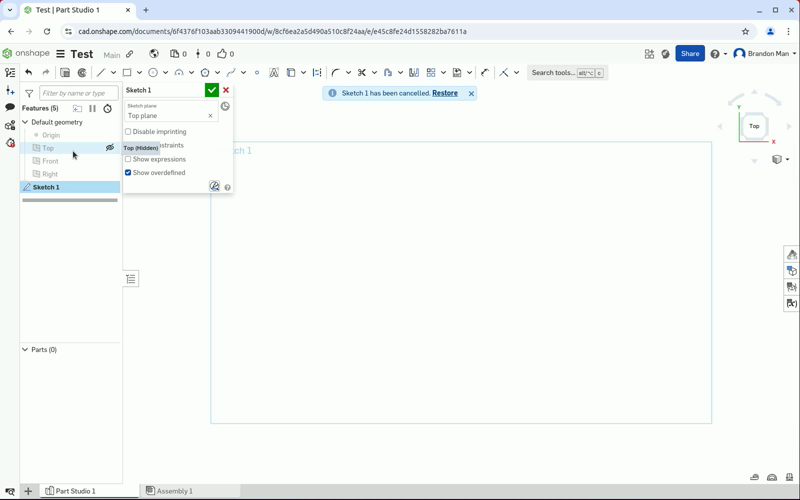
mouse_move(73, 352)
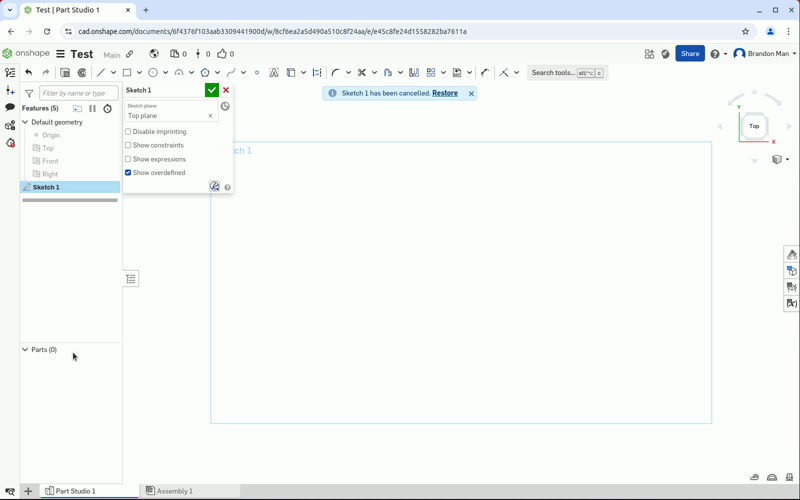
key(y)
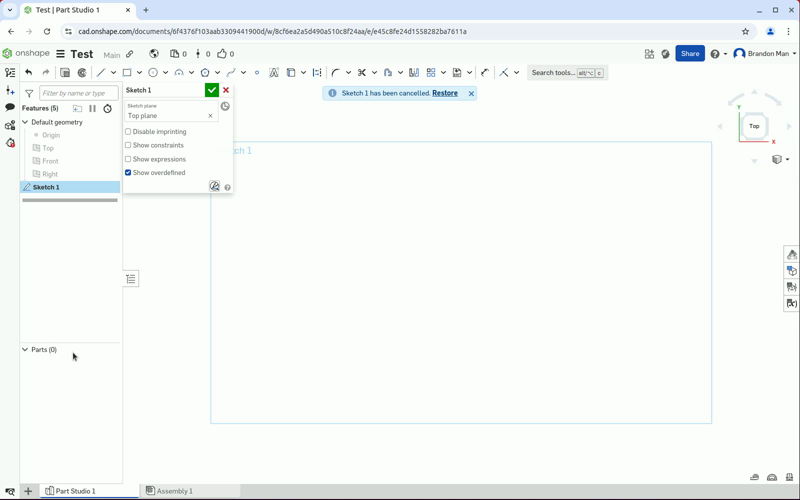
key(c)
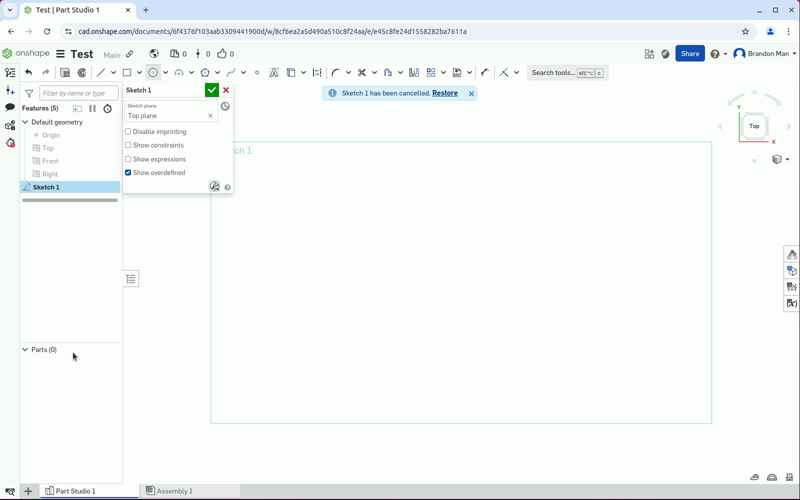
key_down(shift)
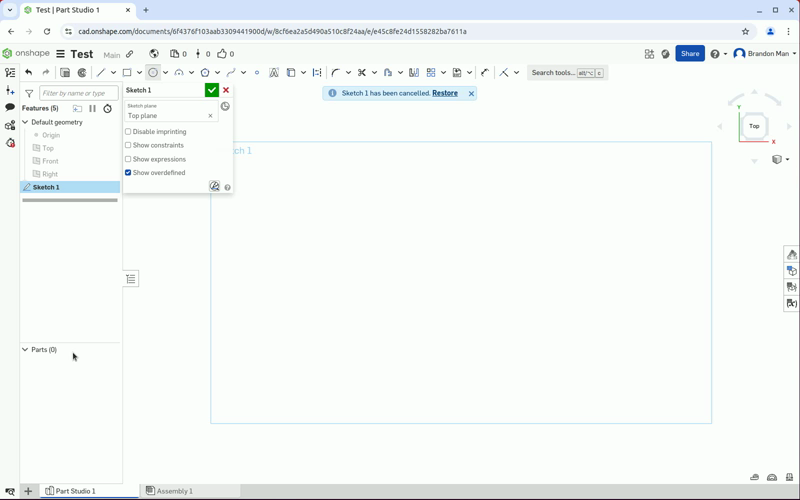
mouse_move(461, 282)
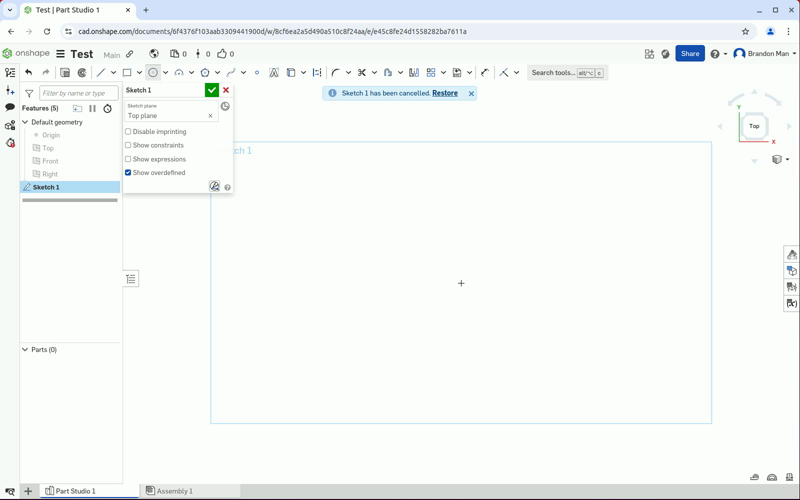
click(461, 282)
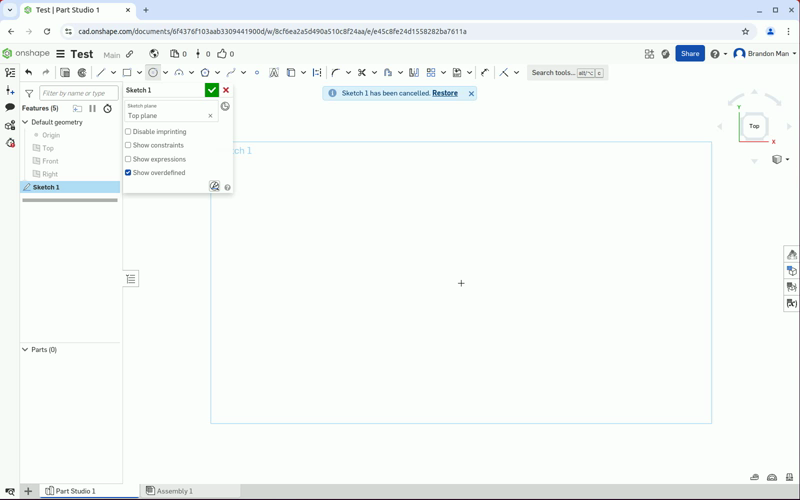
key_up(shift)
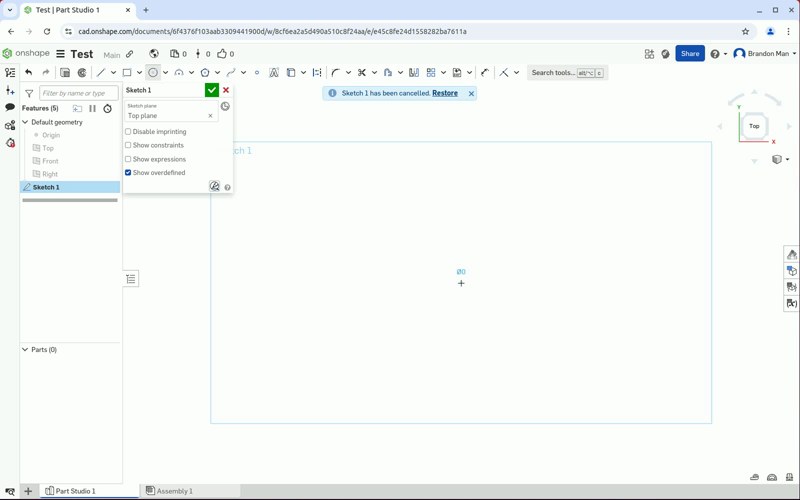
mouse_move(574, 282)
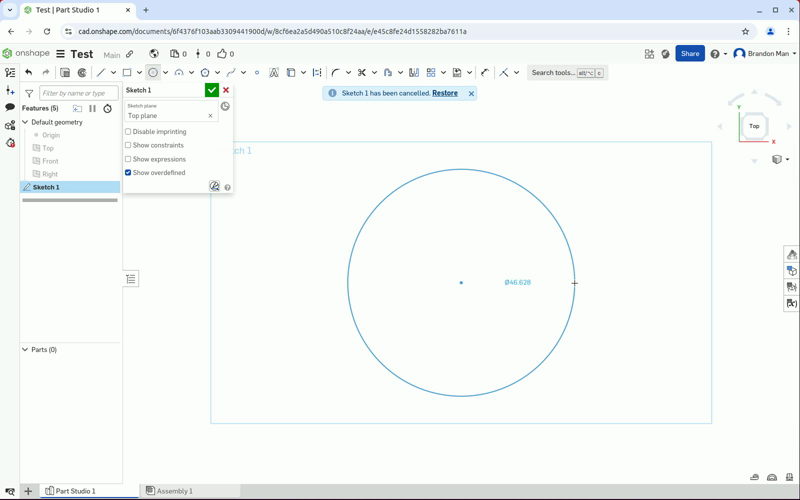
click(574, 282)
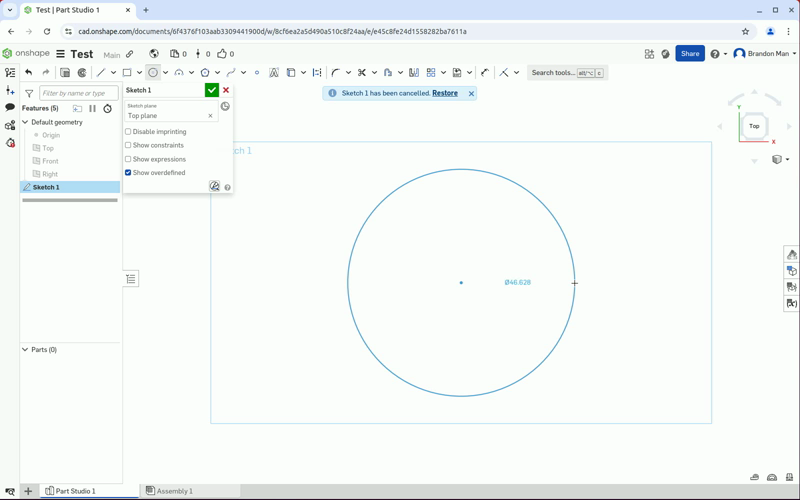
key(esc)
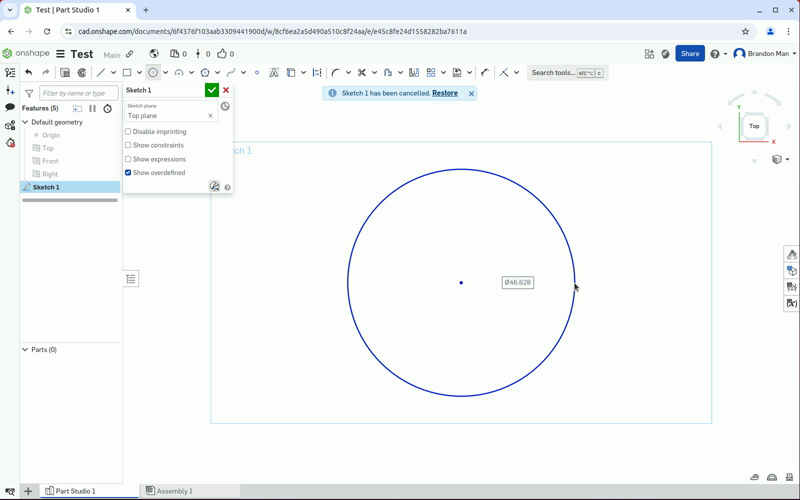
key(c)
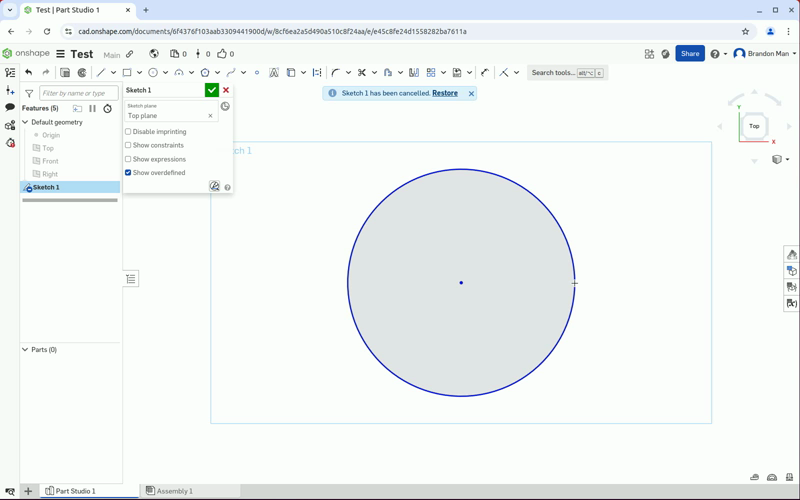
key_down(shift)
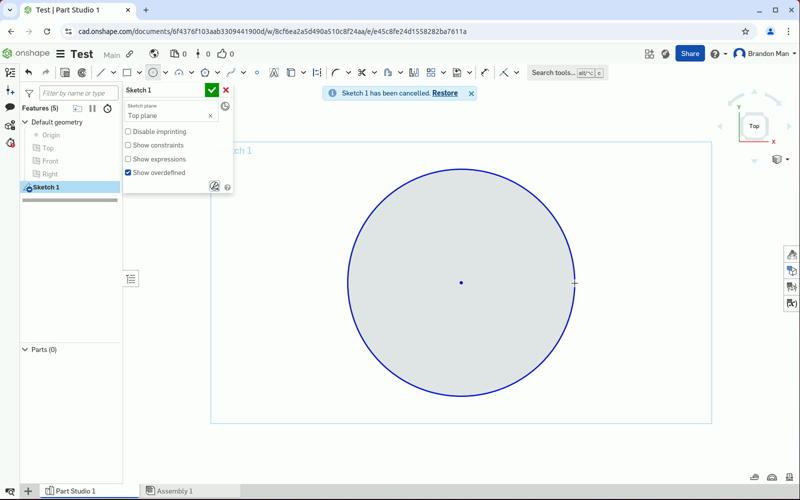
mouse_move(461, 282)
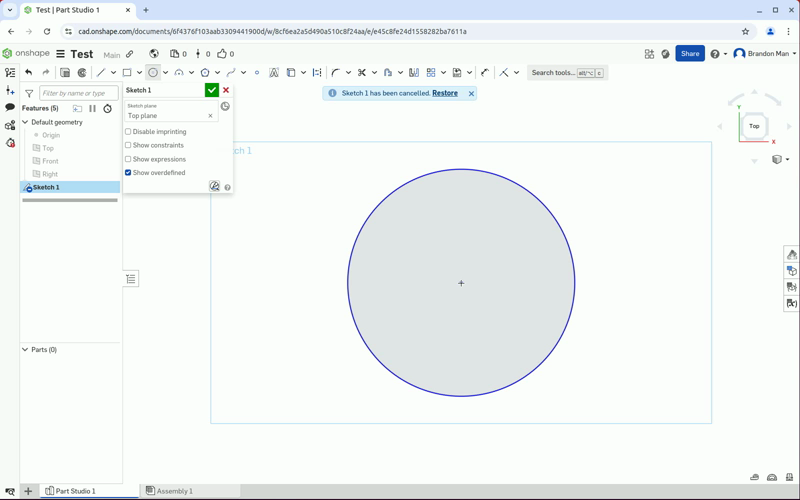
click(461, 282)
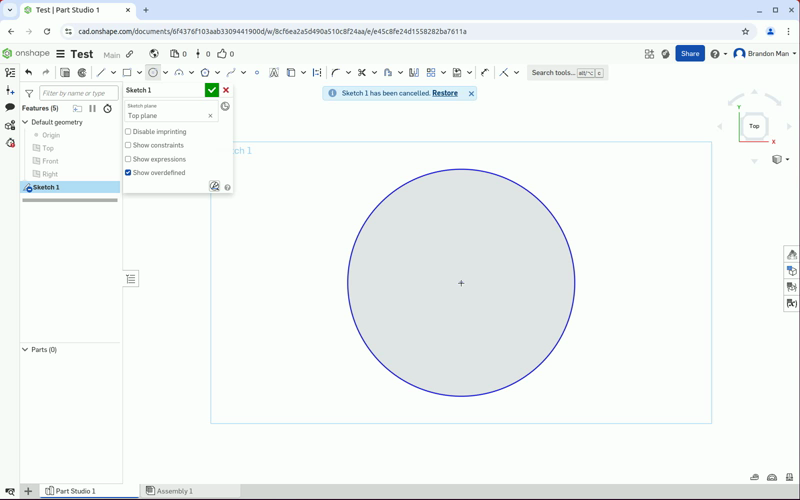
key_up(shift)
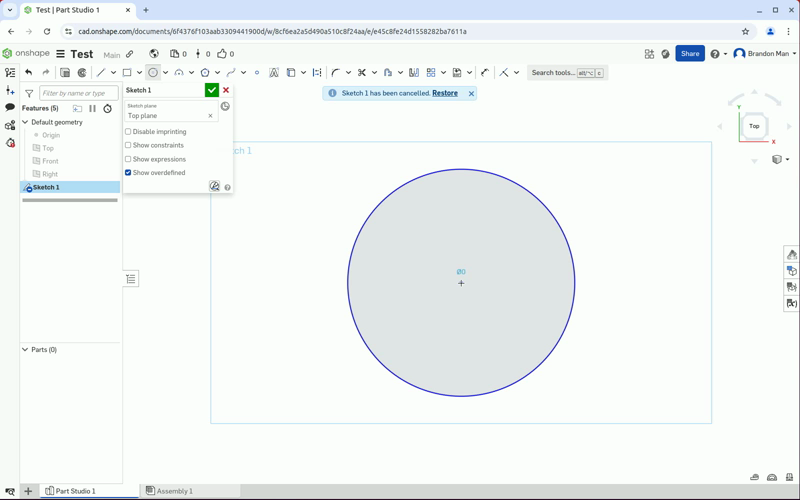
mouse_move(548, 282)
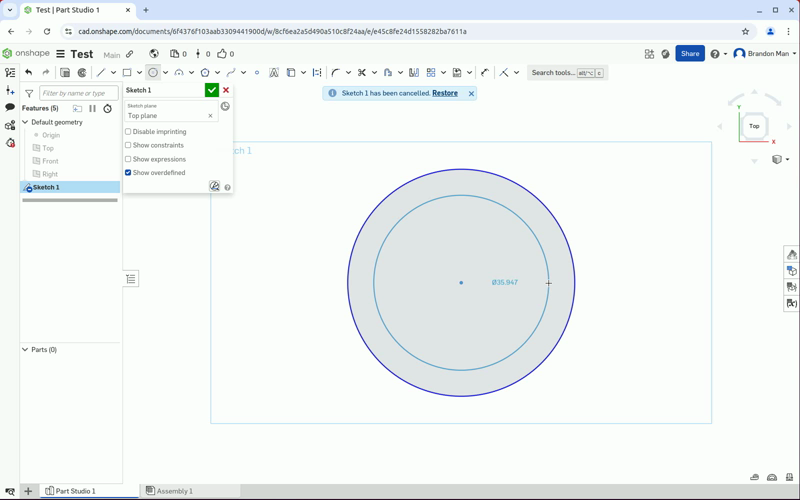
click(548, 282)
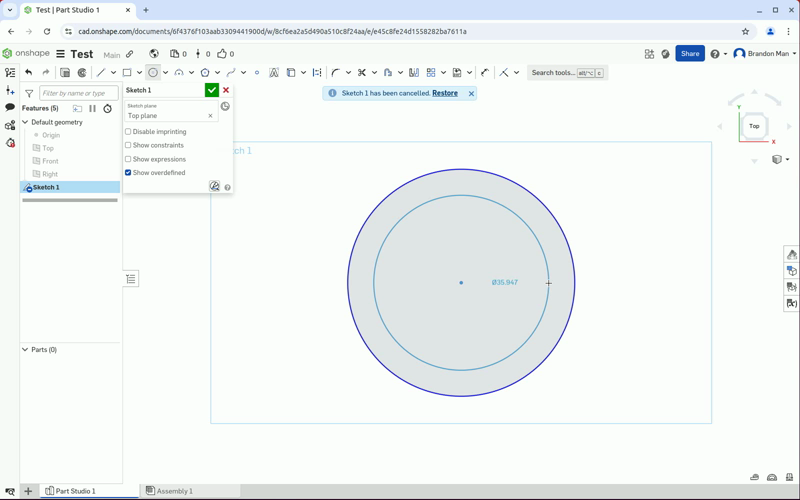
key(esc)
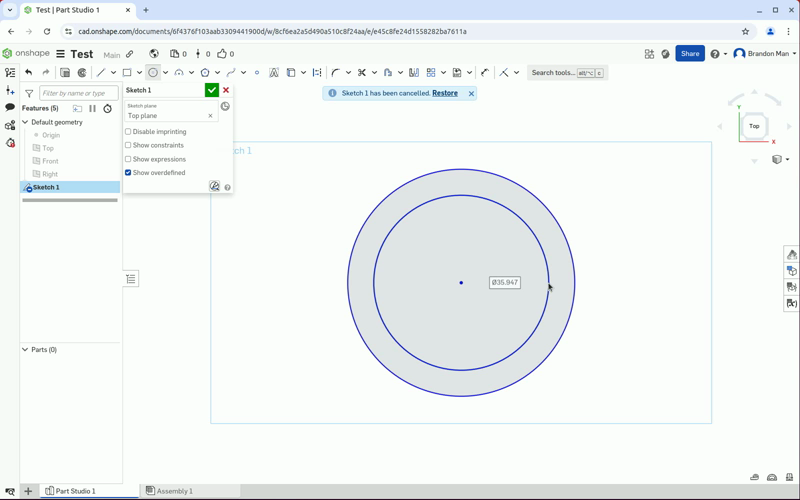
mouse_move(384, 343)
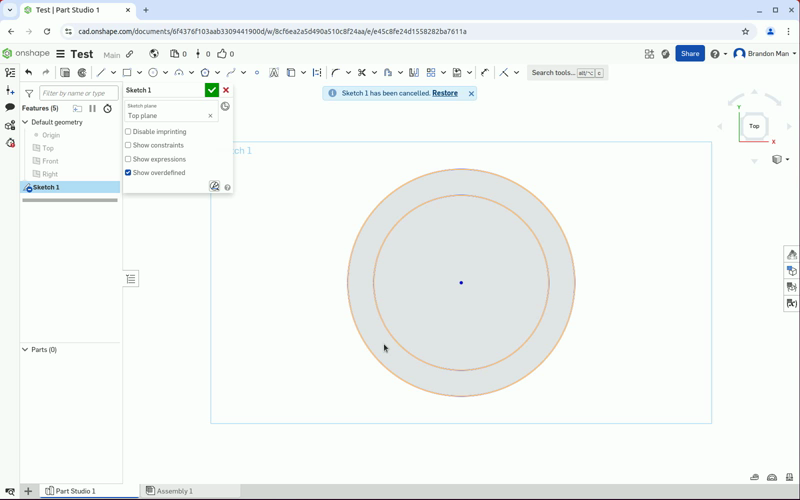
click(384, 343)
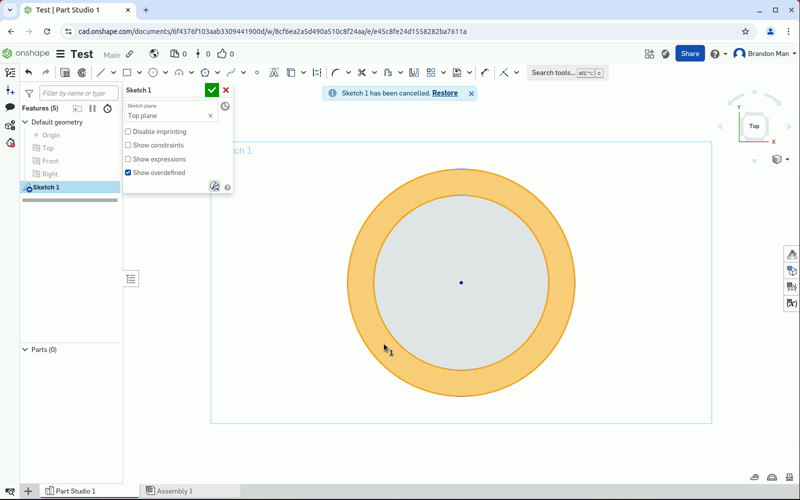
mouse_move(73, 352)
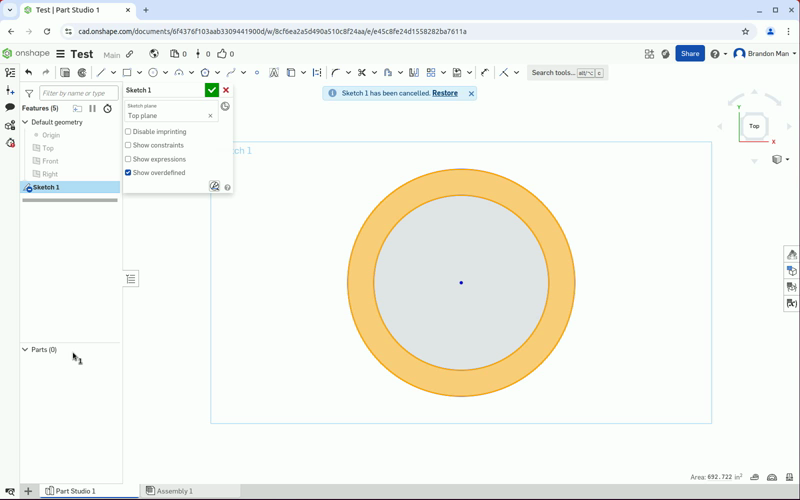
key(shift+y)
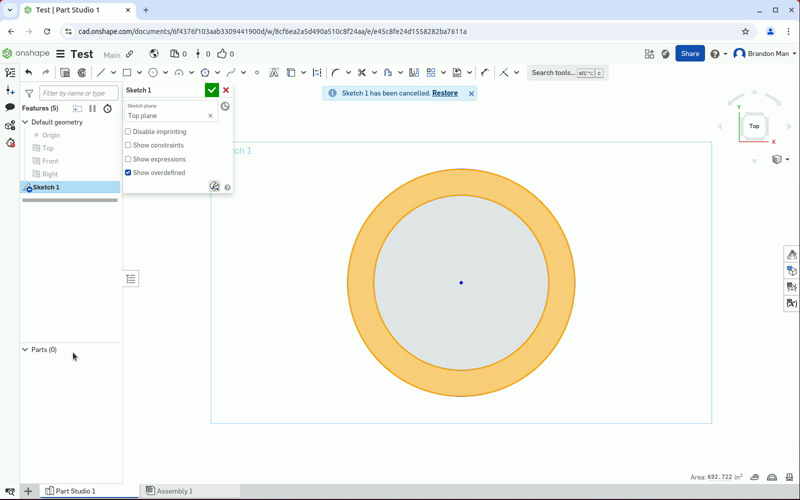
key(shift+e)
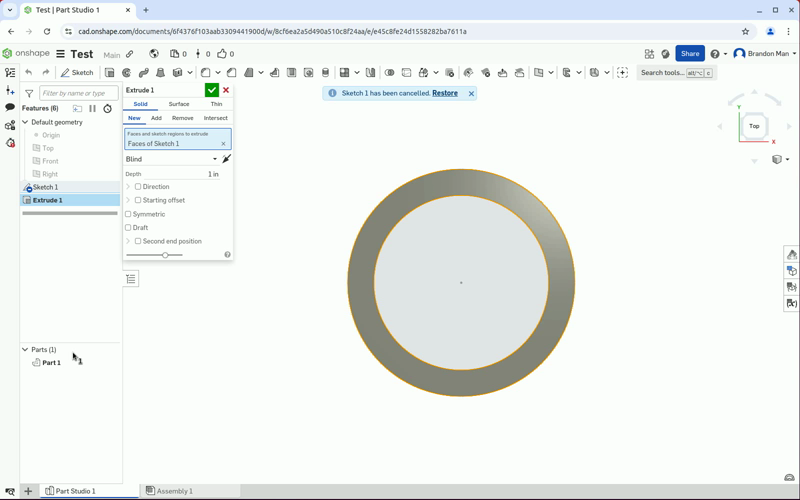
mouse_move(143, 106)
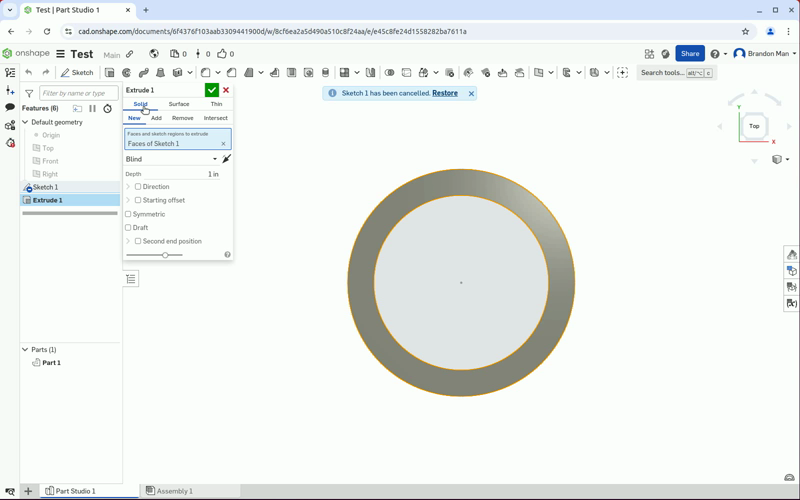
click(143, 106)
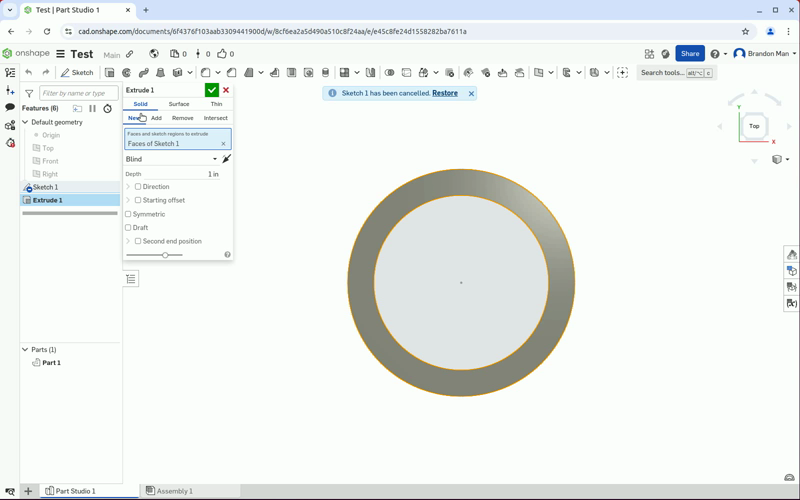
mouse_move(137, 120)
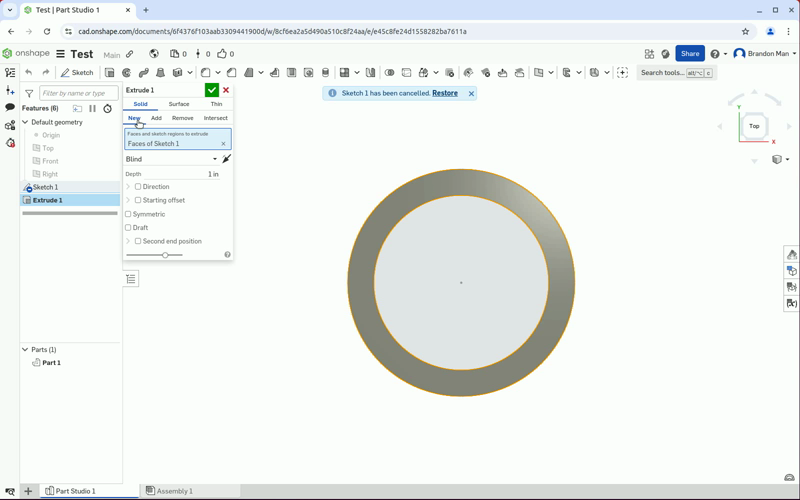
click(137, 120)
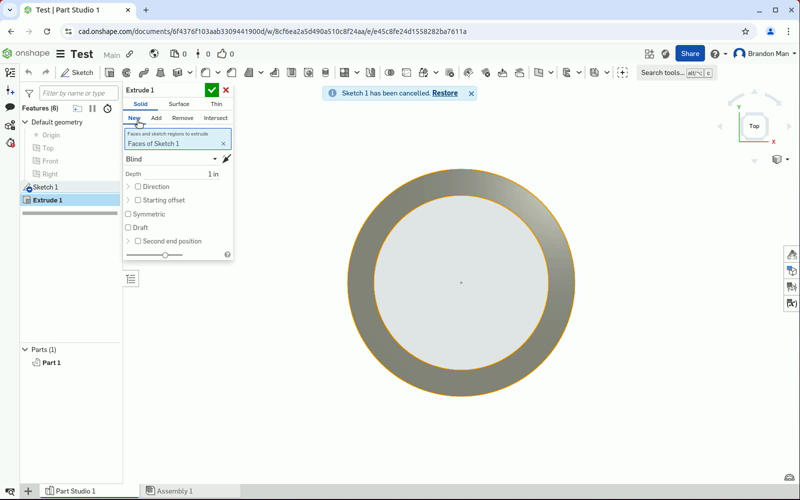
key(tab, 4)
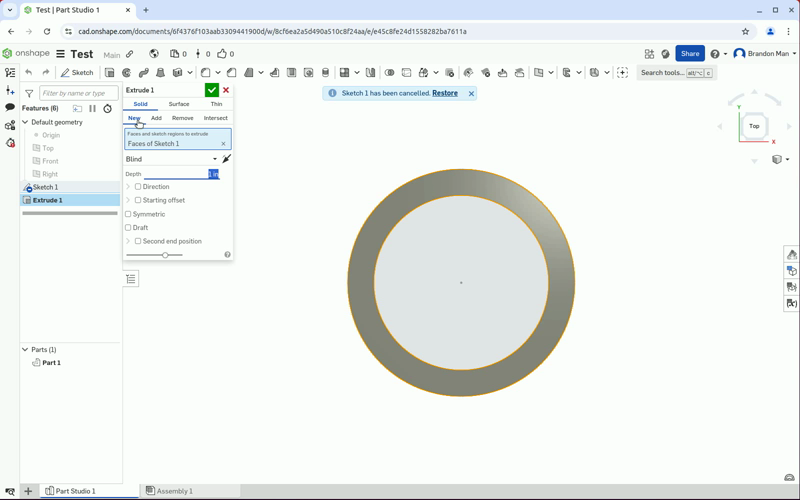
text(15.405)
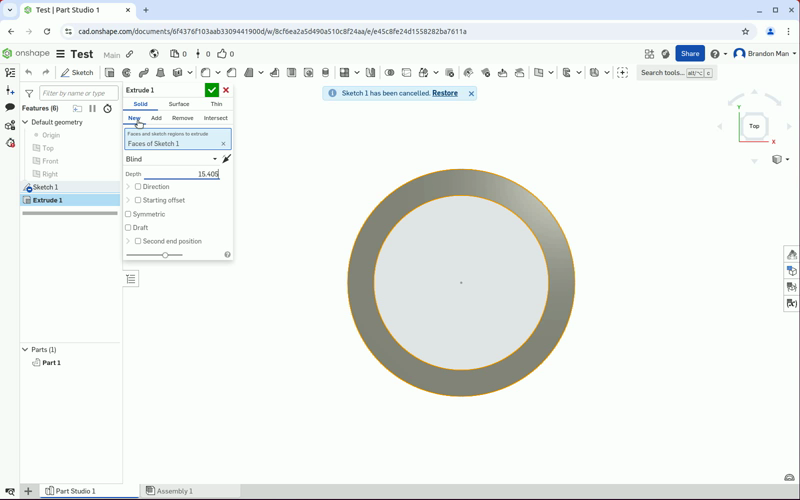
key(enter)
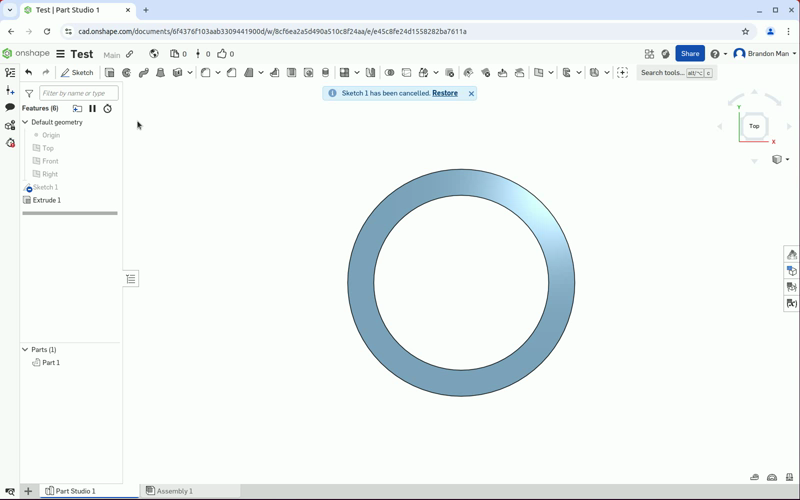
key(shift+h)
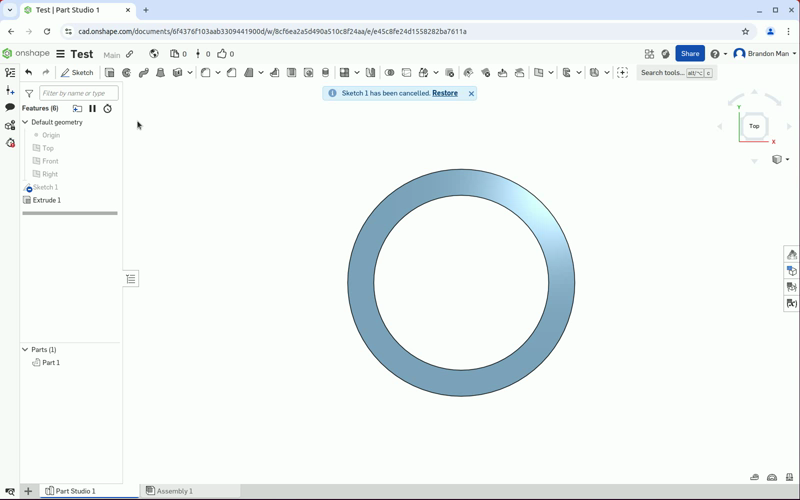
key(shift+h)
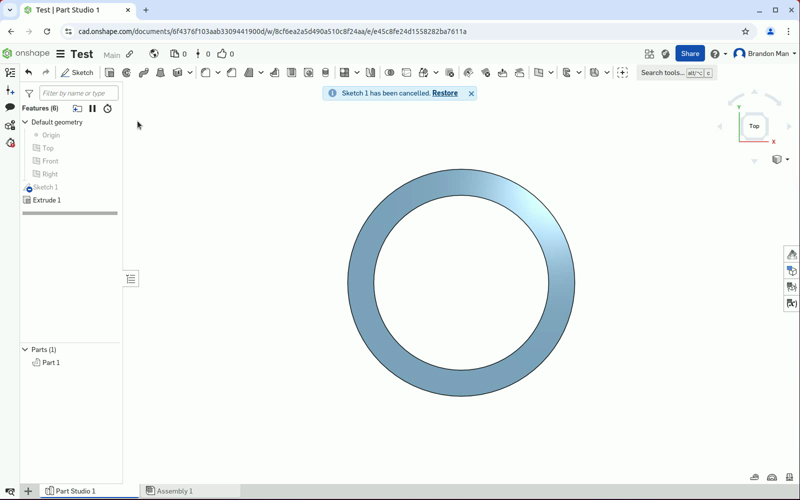
mouse_move(73, 189)
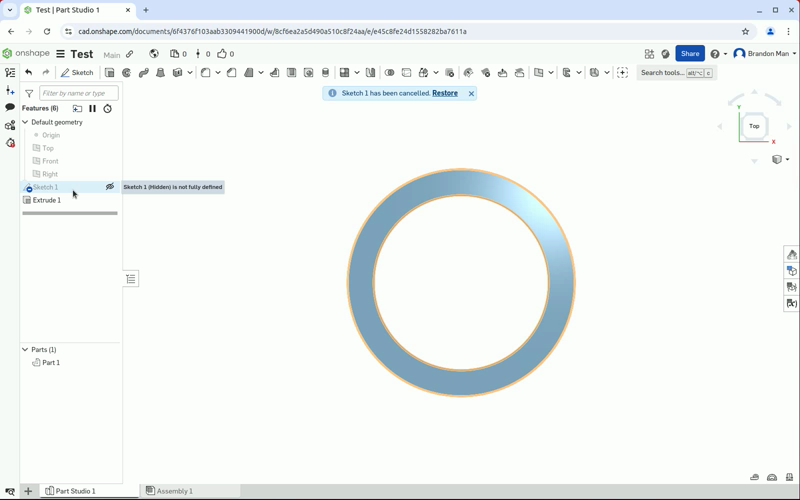
click(73, 189)
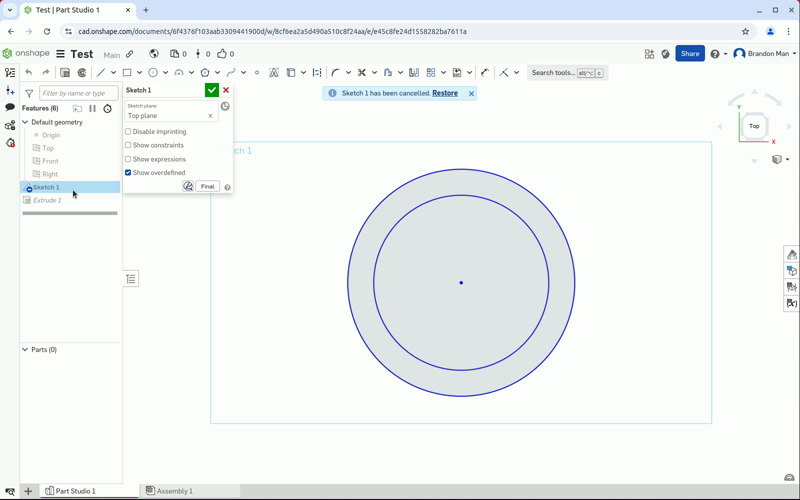
mouse_move(229, 92)
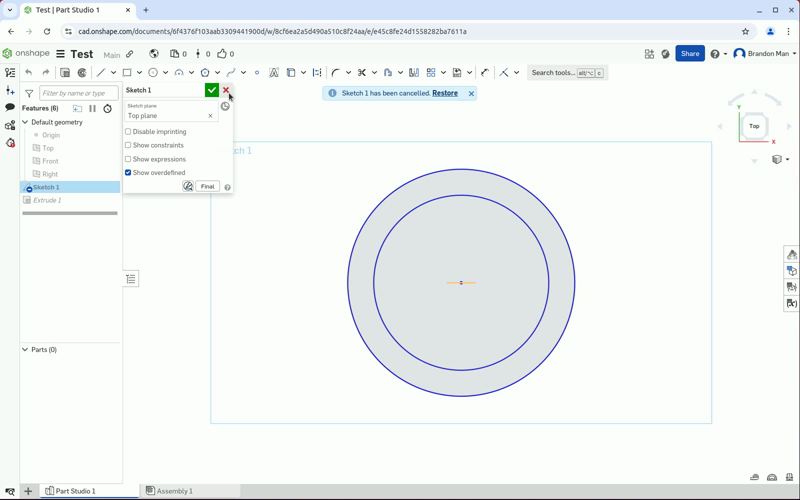
click(229, 92)
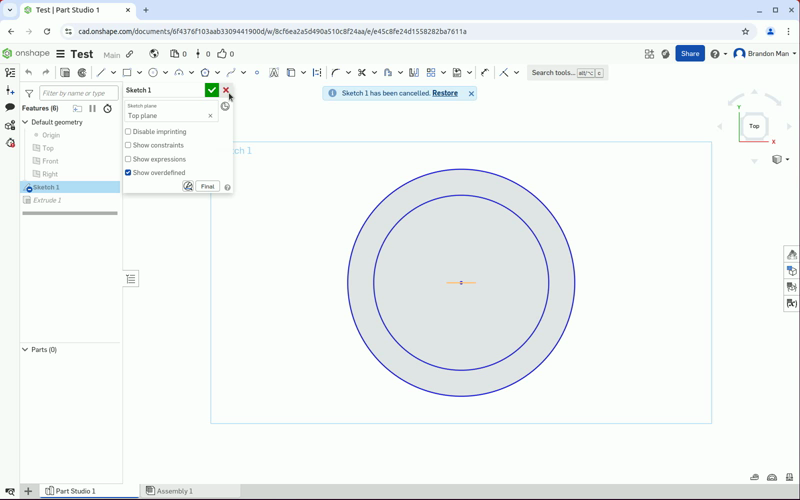
key(shift+s)
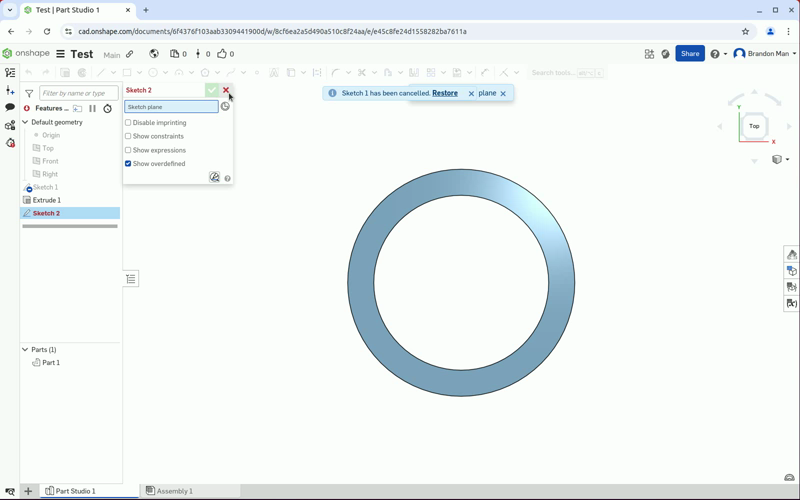
mouse_move(73, 150)
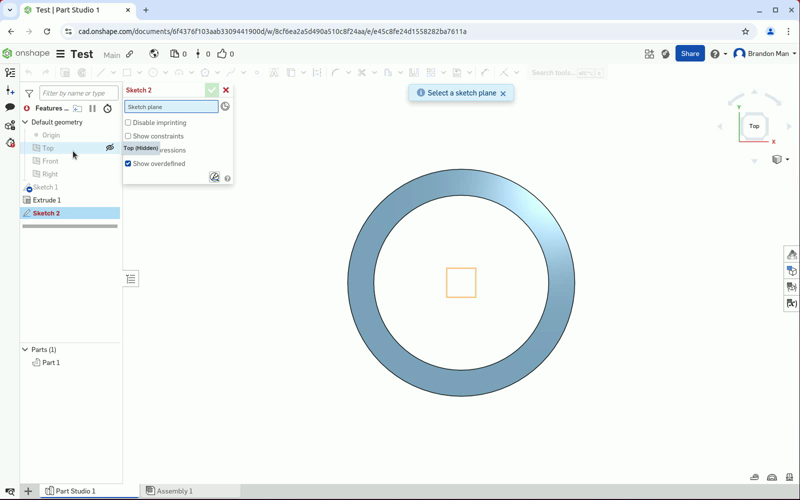
click(73, 150)
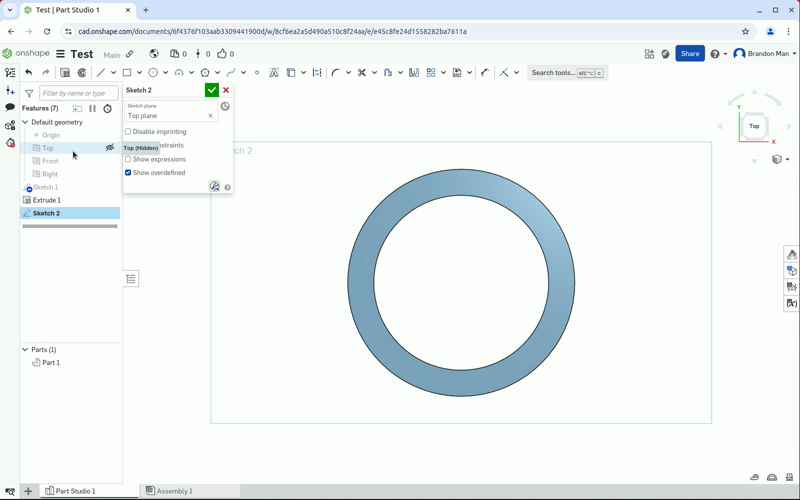
mouse_move(73, 352)
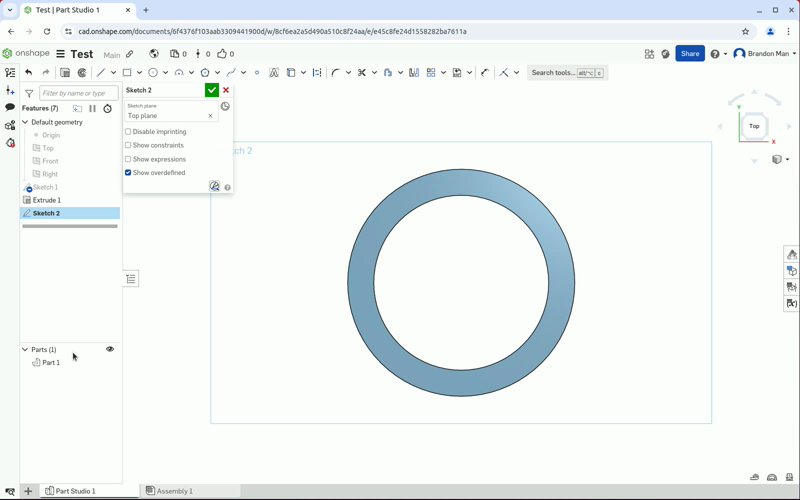
key(y)
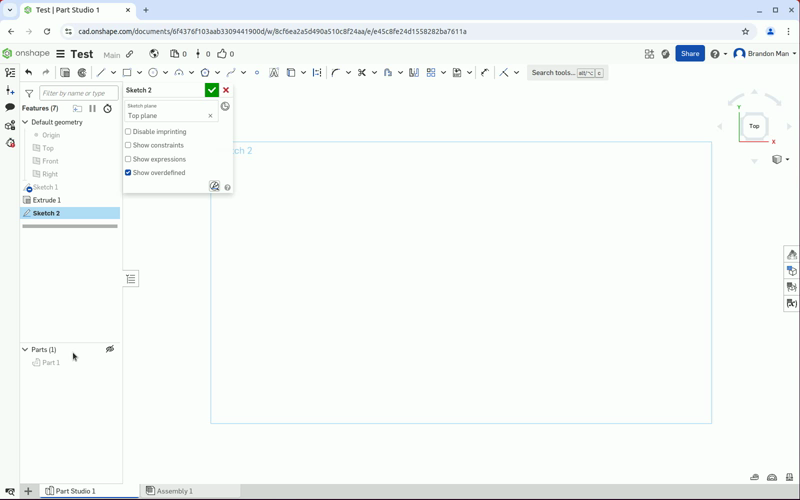
key(c)
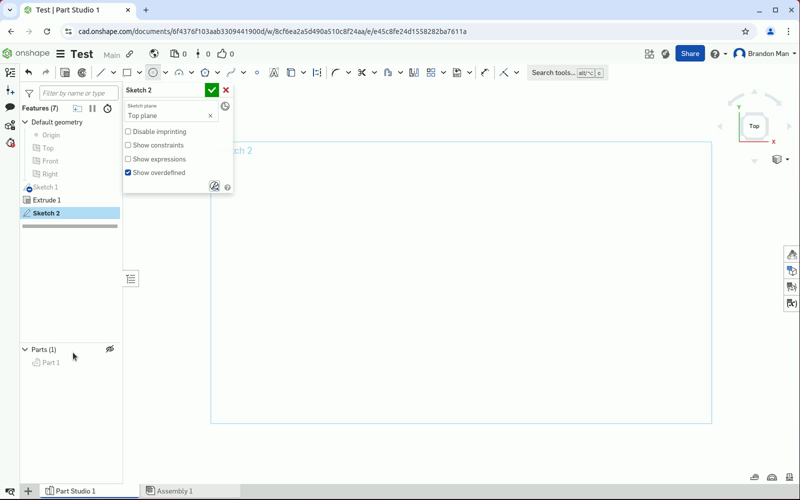
key_down(shift)
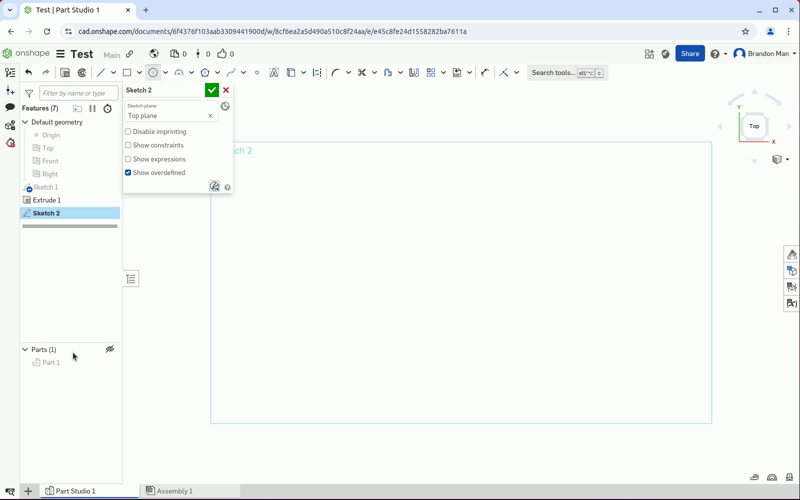
mouse_move(460, 282)
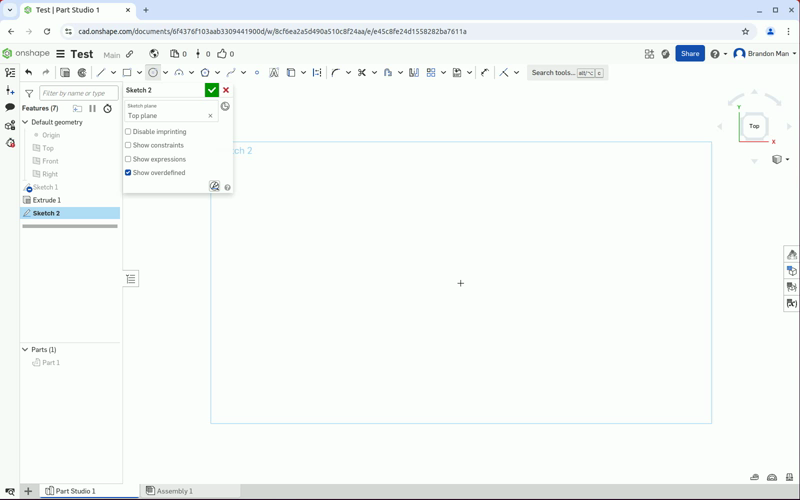
click(460, 282)
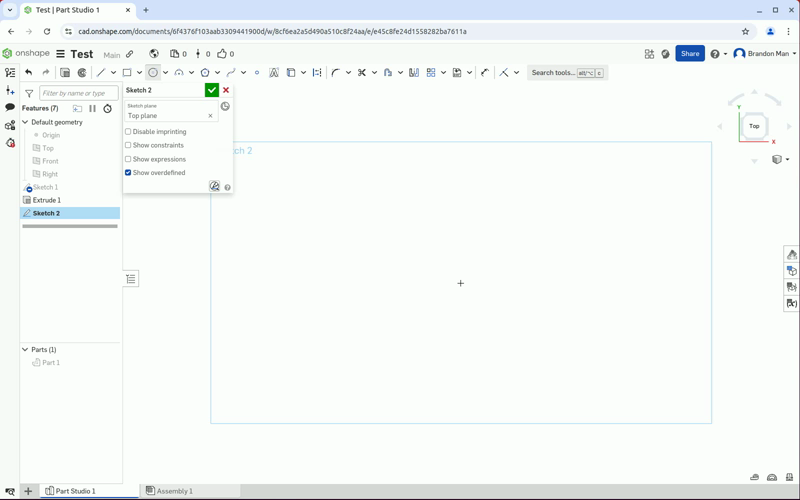
key_up(shift)
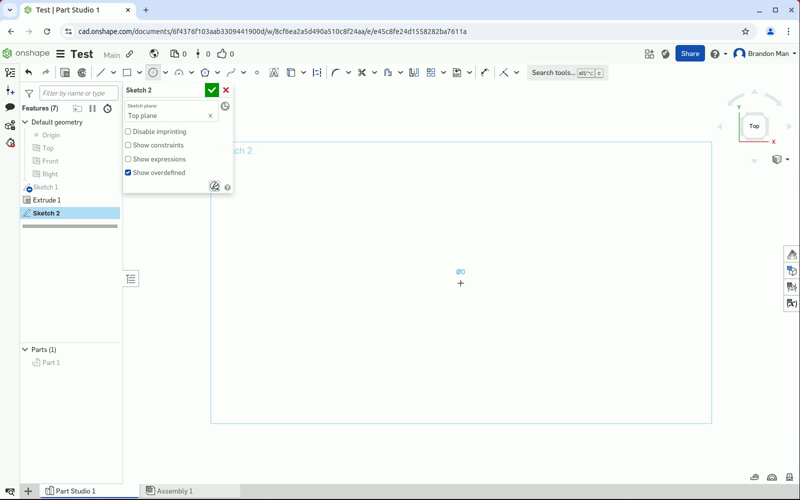
mouse_move(548, 282)
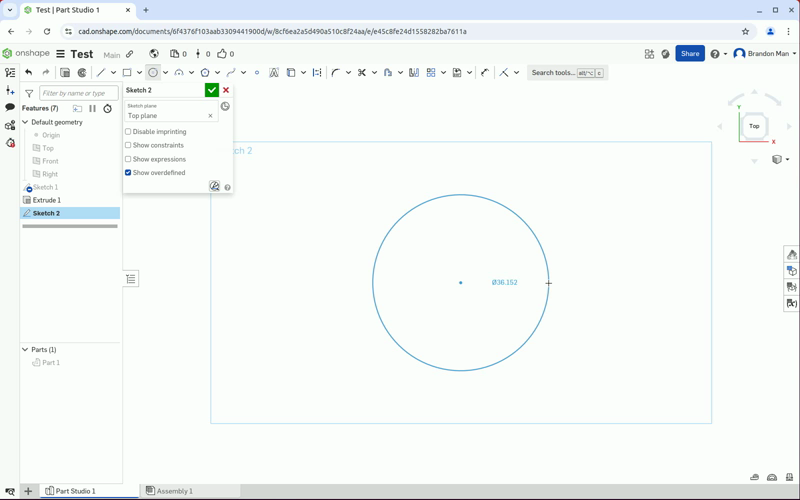
click(548, 282)
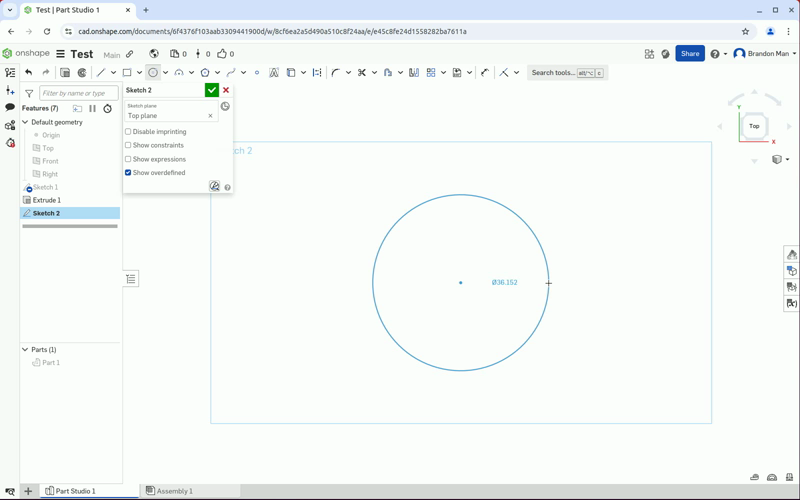
key(esc)
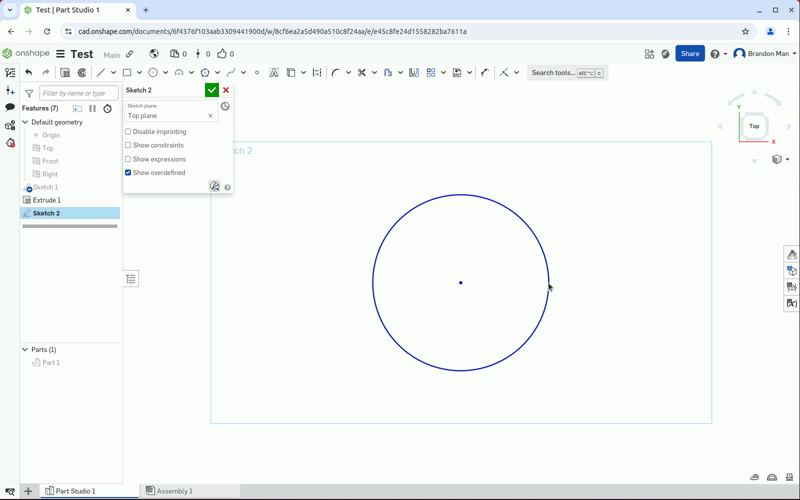
mouse_move(520, 307)
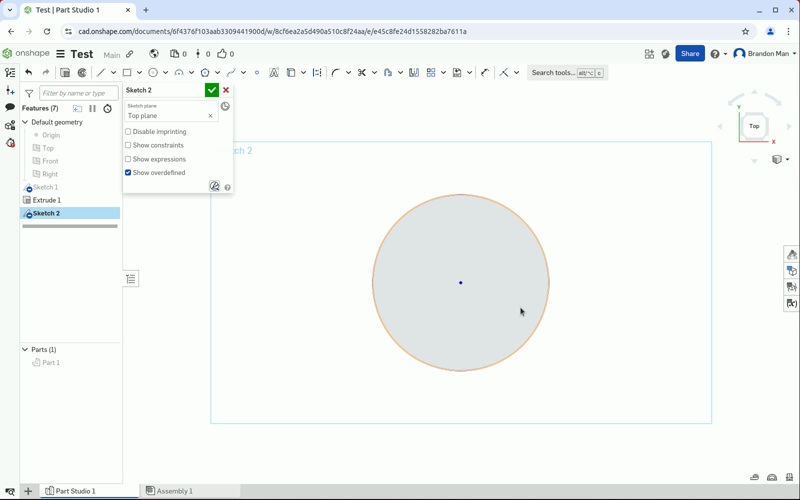
click(520, 307)
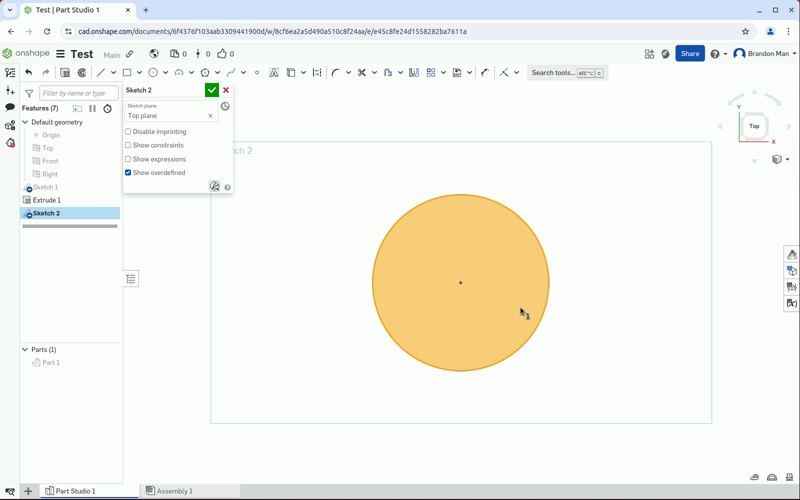
mouse_move(73, 352)
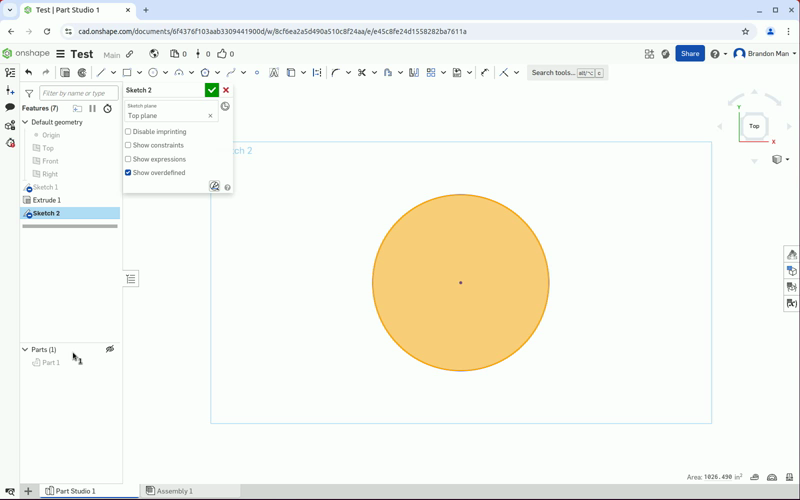
key(shift+y)
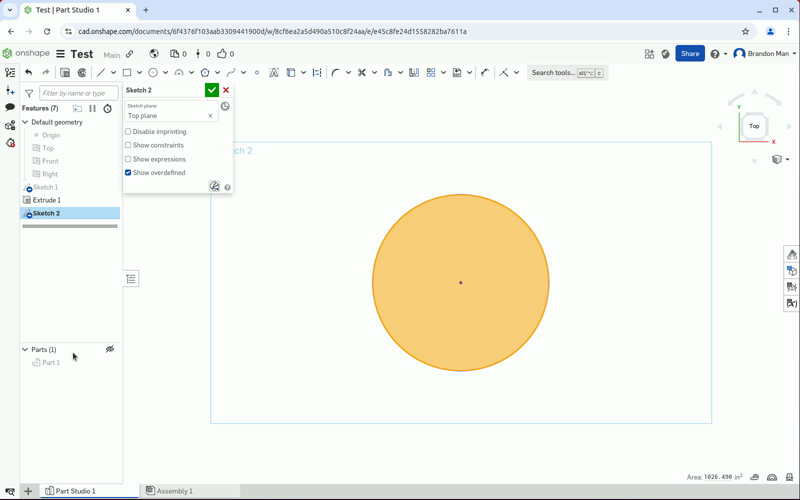
key(shift+e)
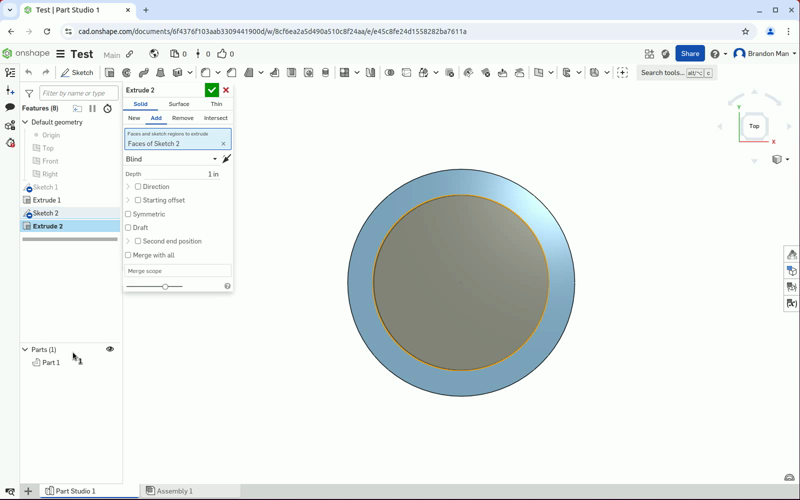
mouse_move(143, 106)
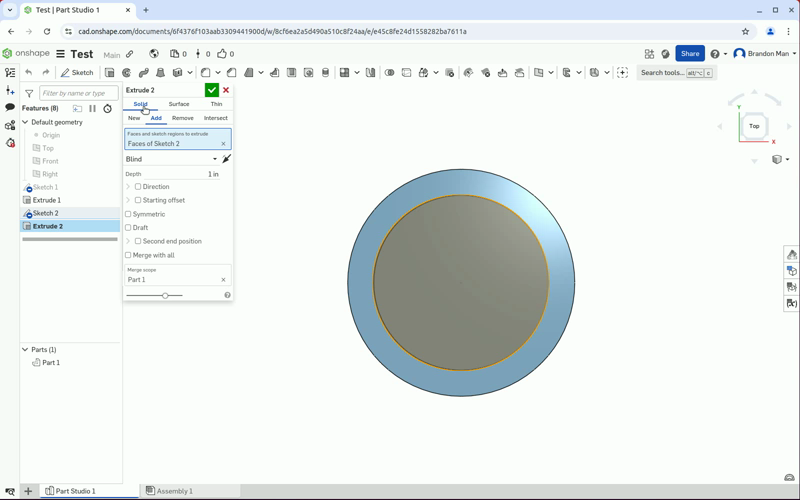
click(143, 106)
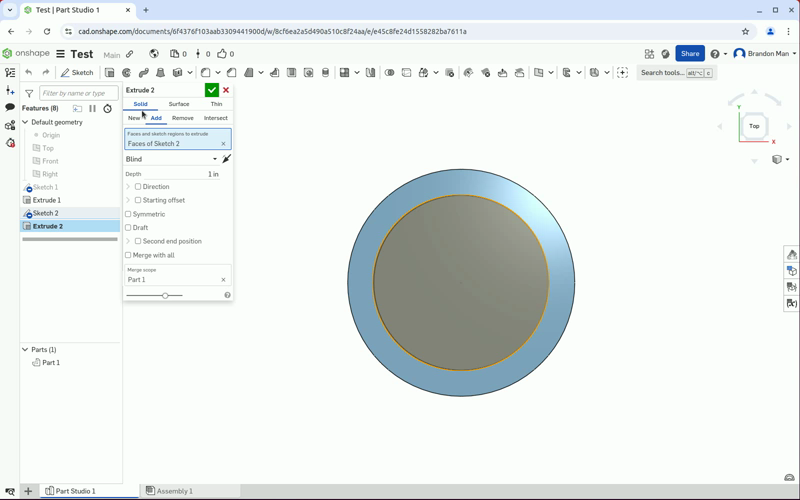
mouse_move(137, 120)
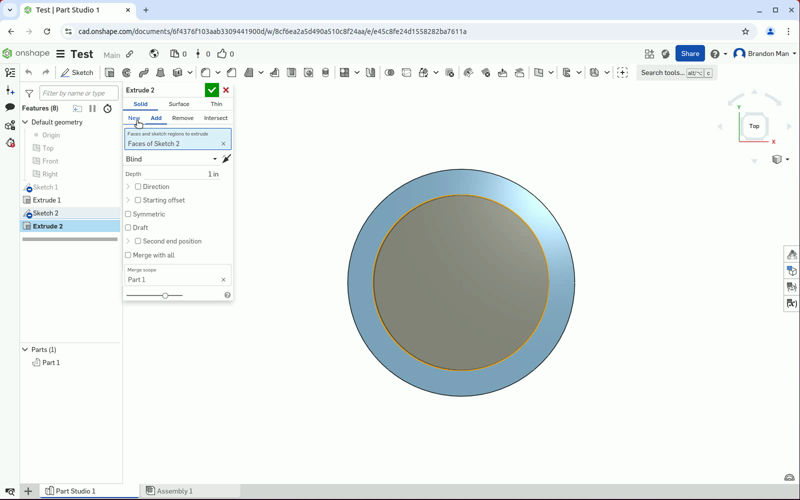
click(137, 120)
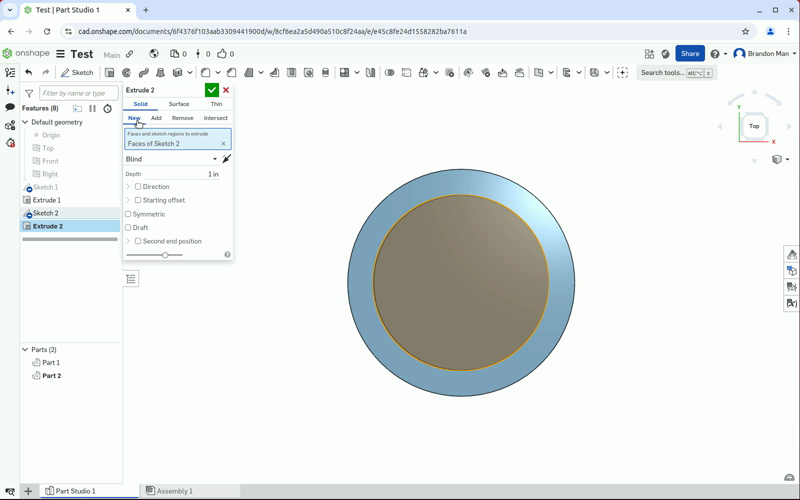
key(tab, 4)
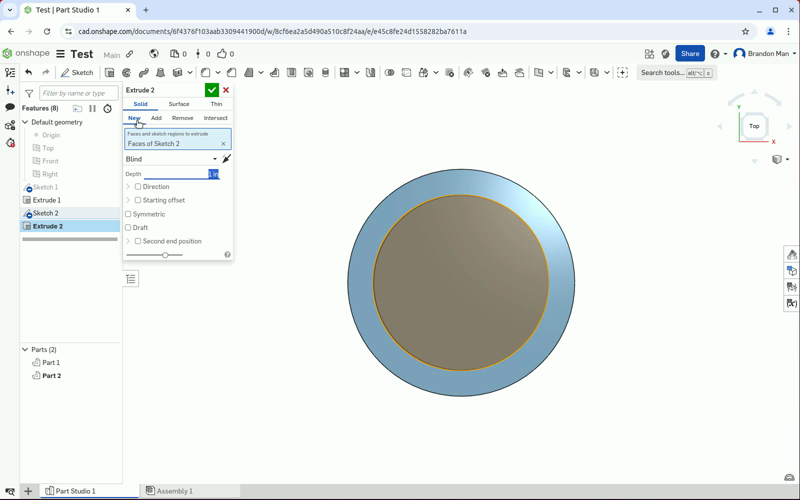
text(20.46)
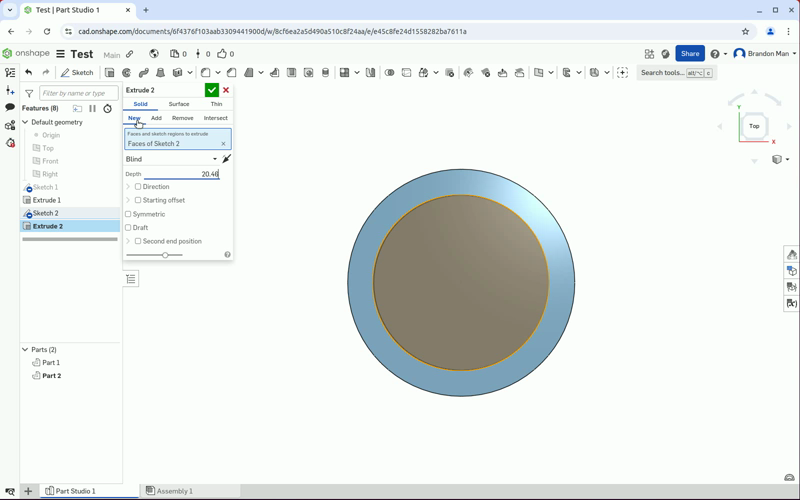
key(enter)
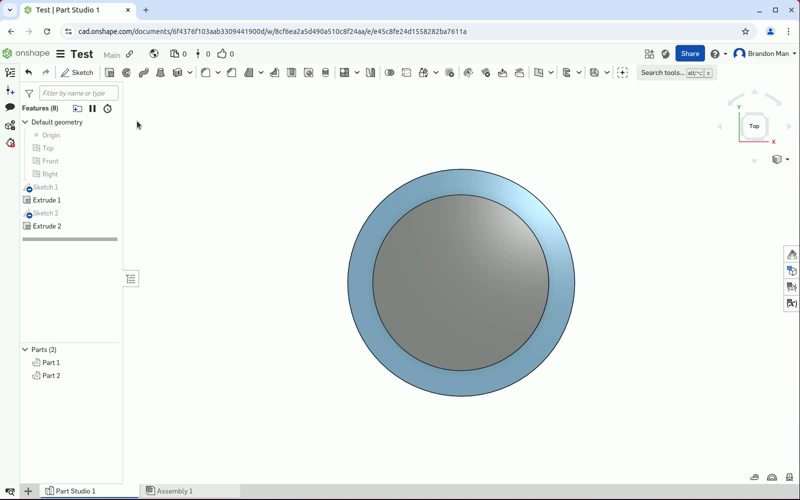
key(shift+h)
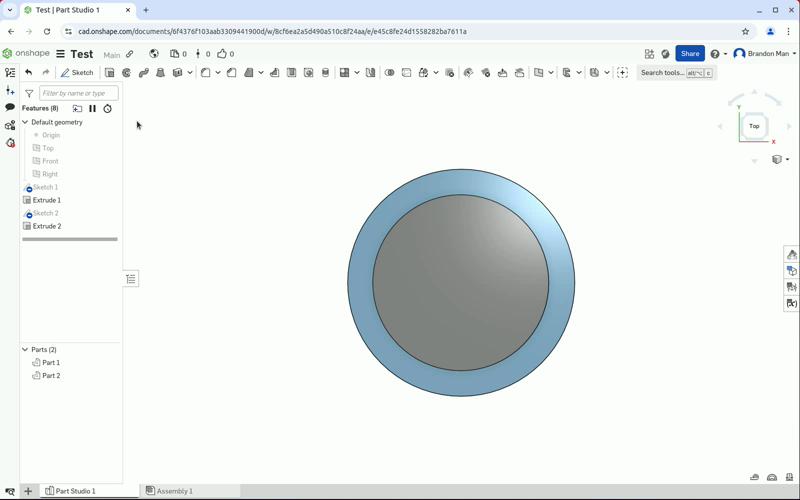
key(shift+h)
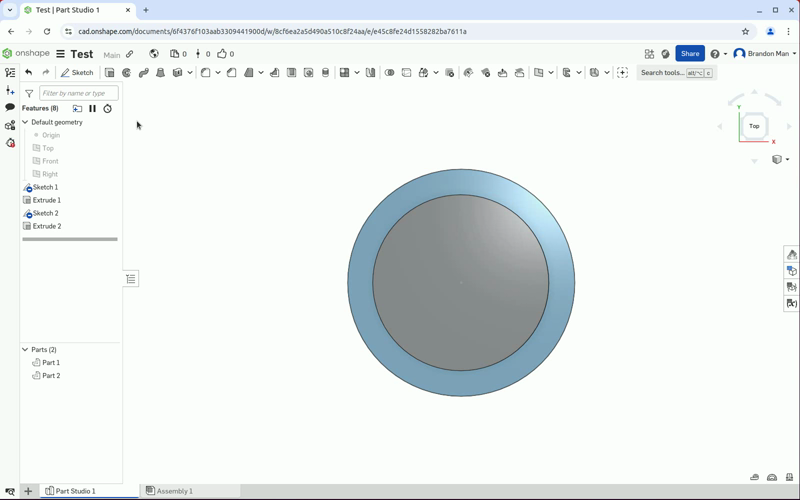
key(shift+7)
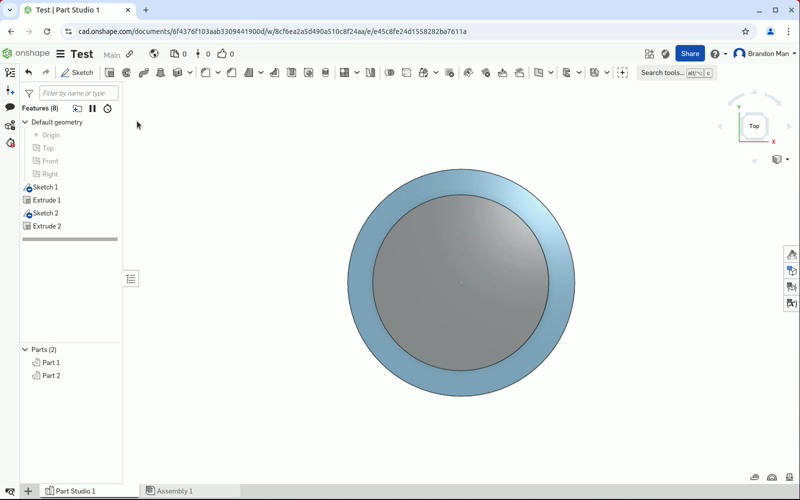
key(up, 3)
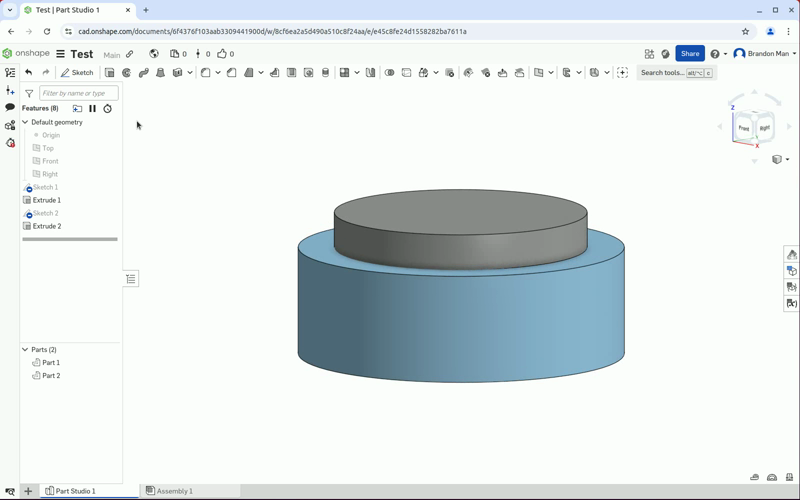
key(left, 3)
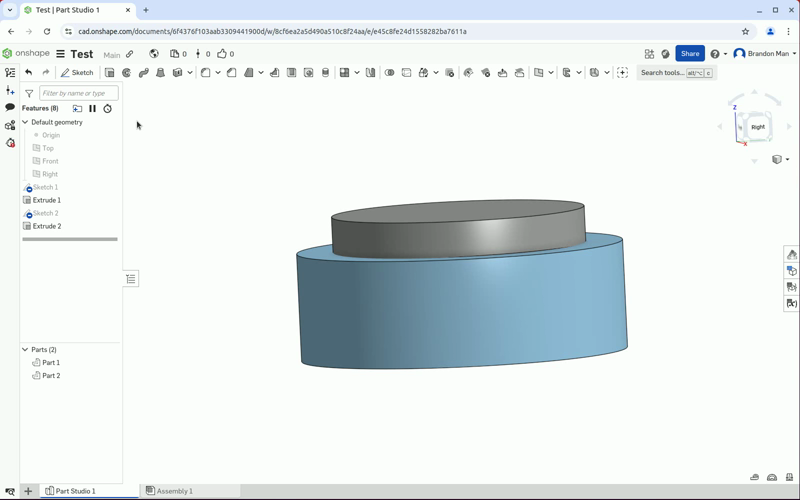
key(right, 3)
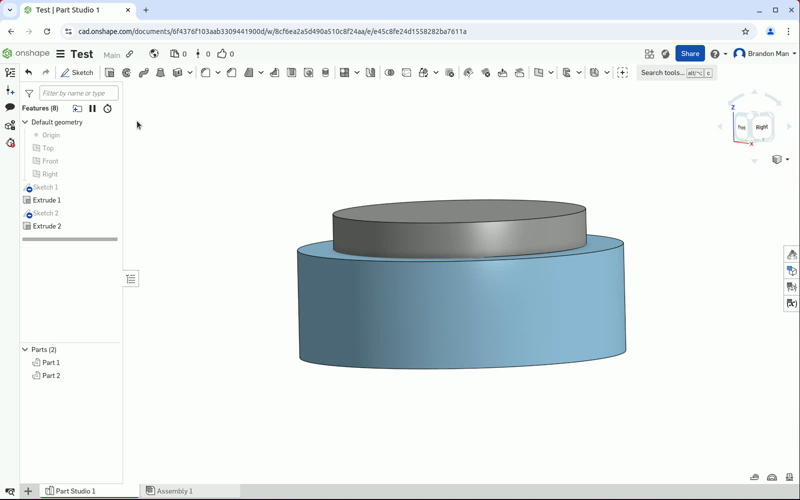
key(down, 3)
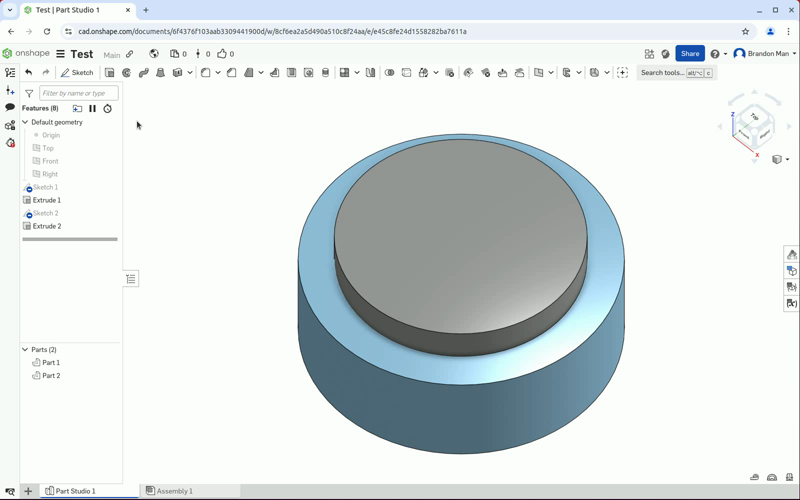
mouse_move(73, 189)
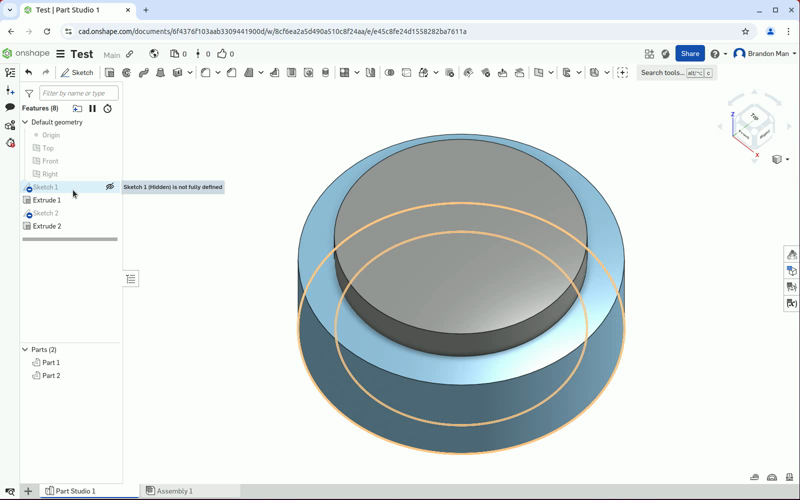
click(73, 189)